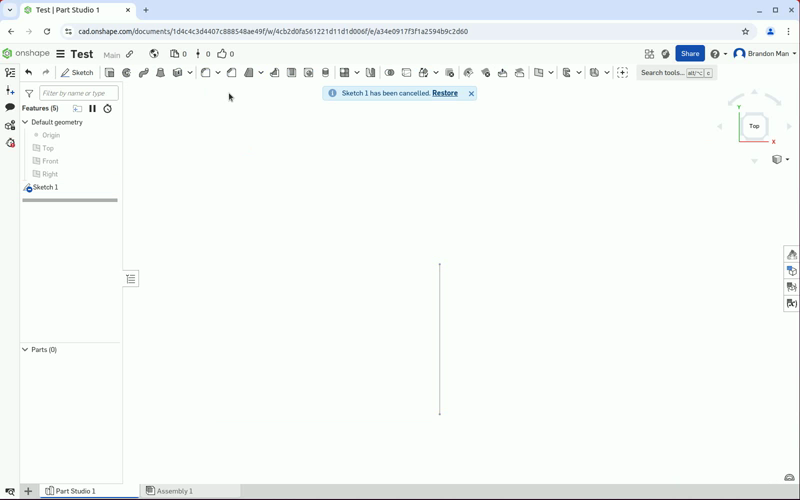
key(shift+h)
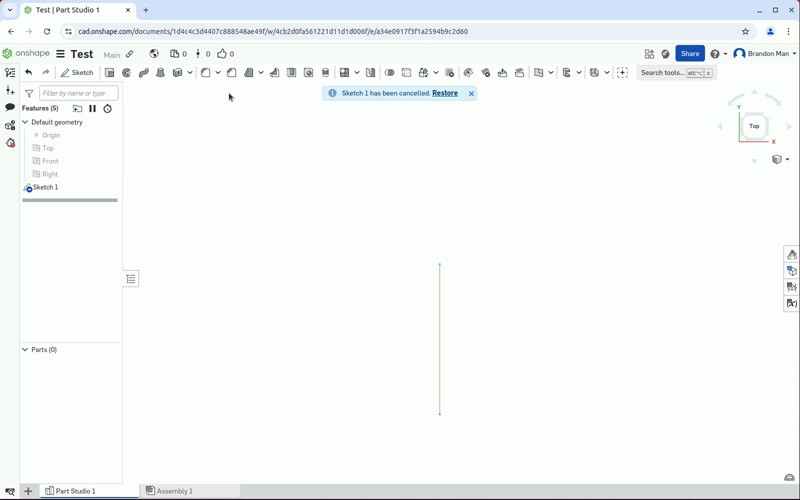
key(shift+s)
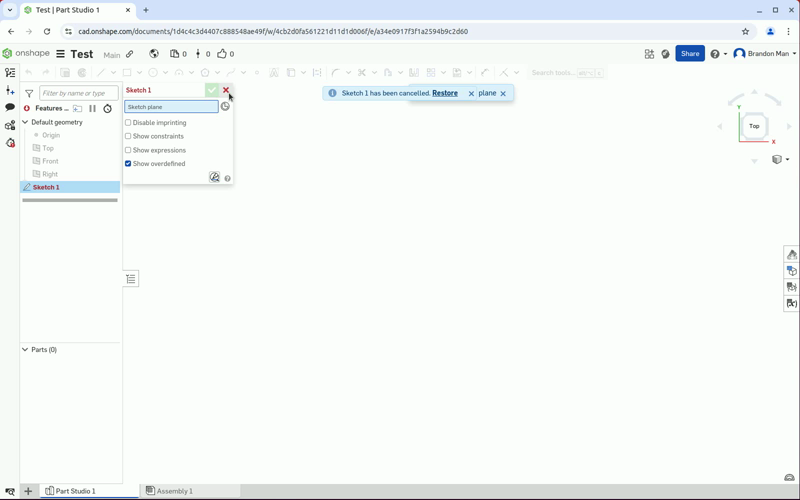
mouse_move(73, 150)
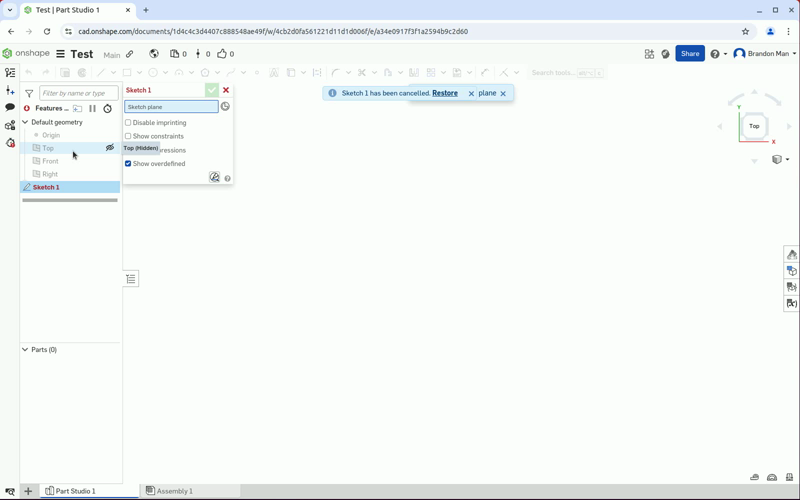
click(73, 150)
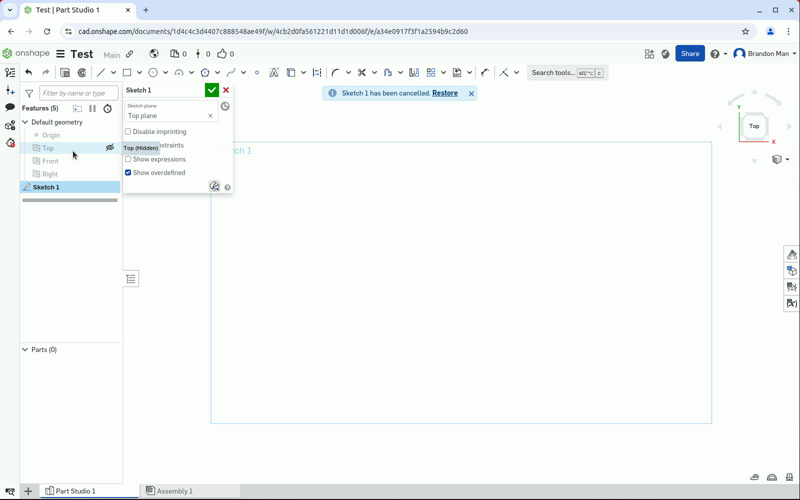
mouse_move(73, 352)
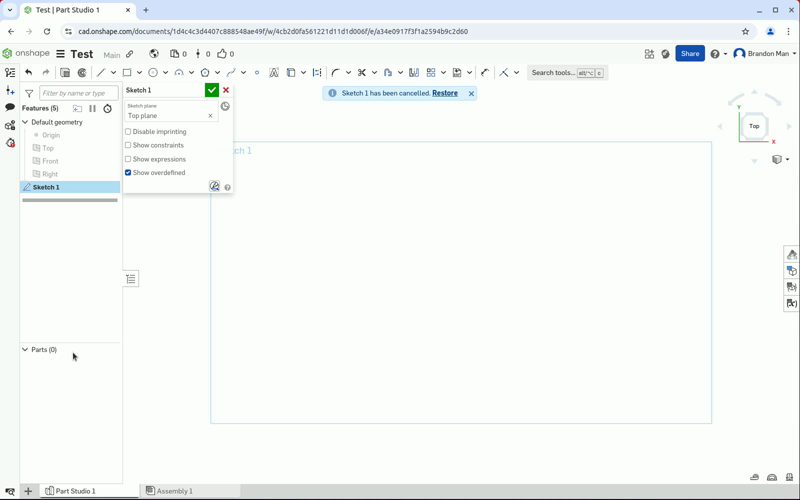
key(y)
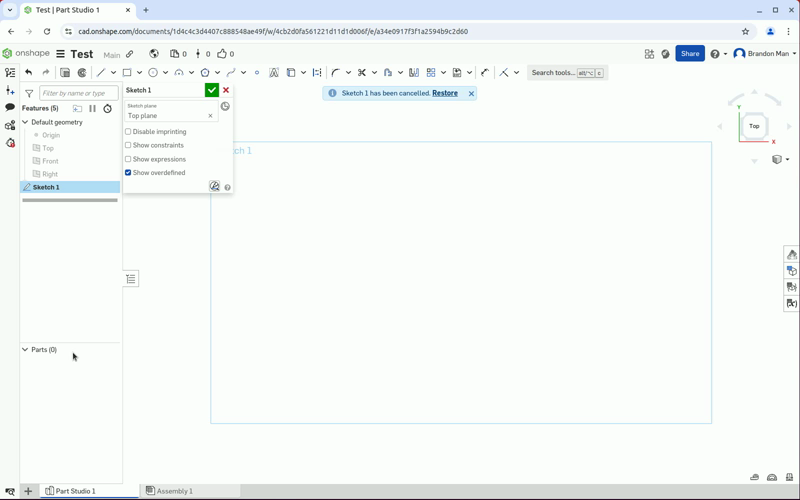
key(c)
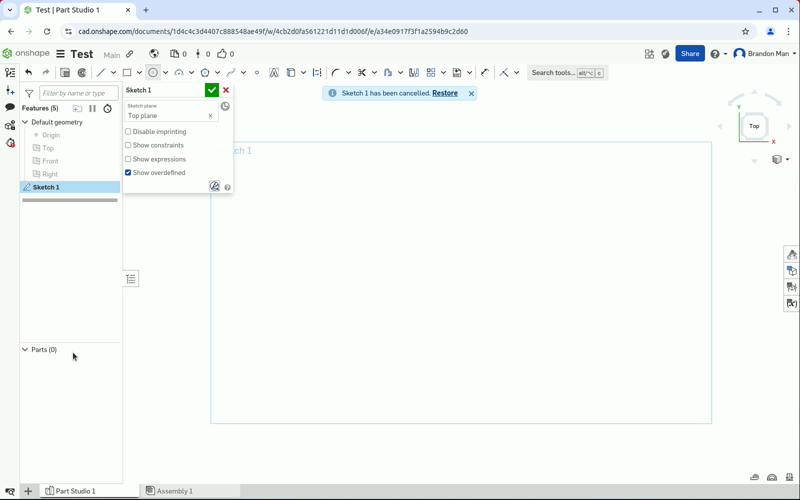
key_down(shift)
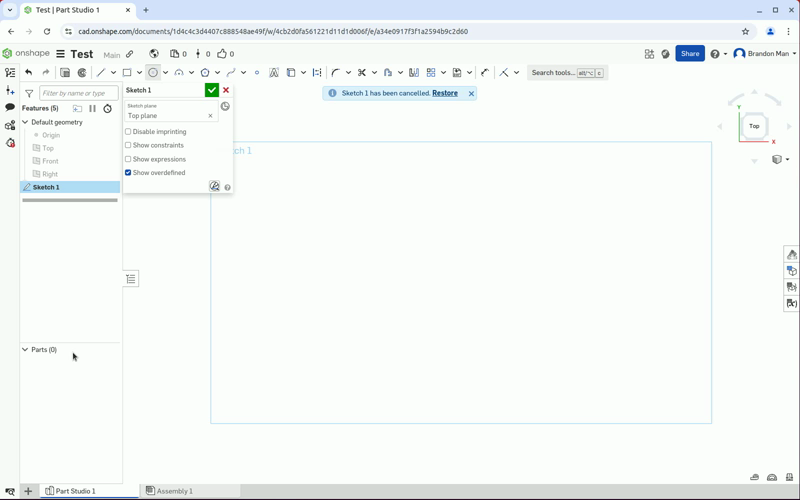
mouse_move(461, 282)
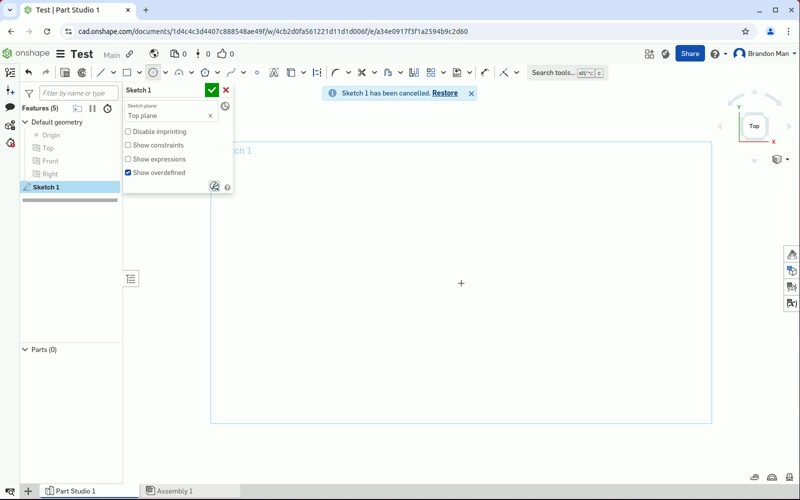
click(461, 282)
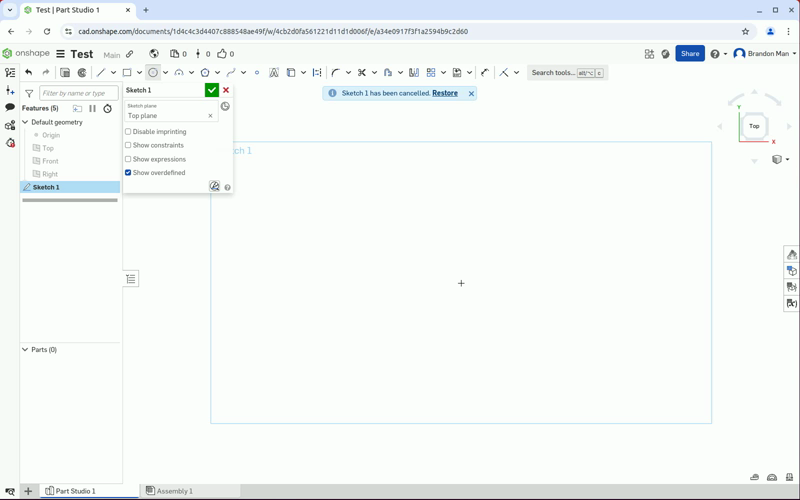
key_up(shift)
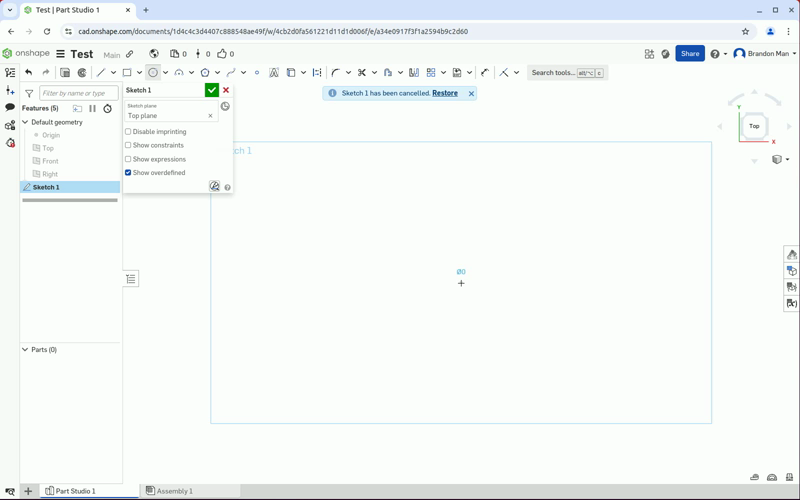
mouse_move(490, 282)
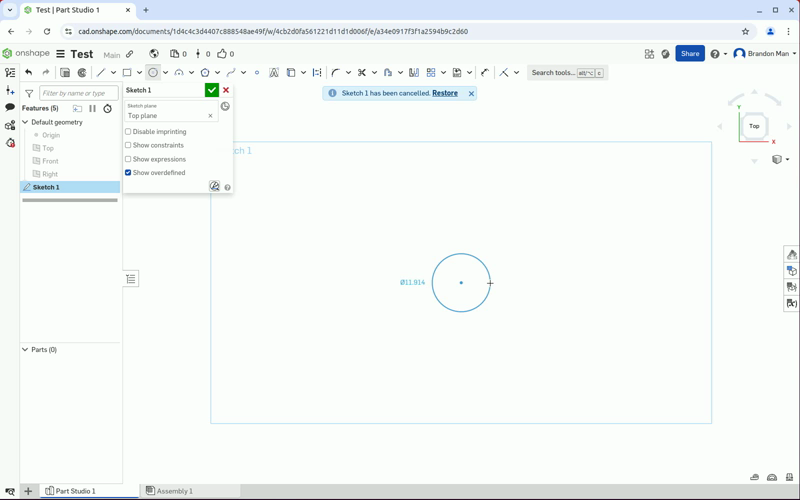
click(490, 282)
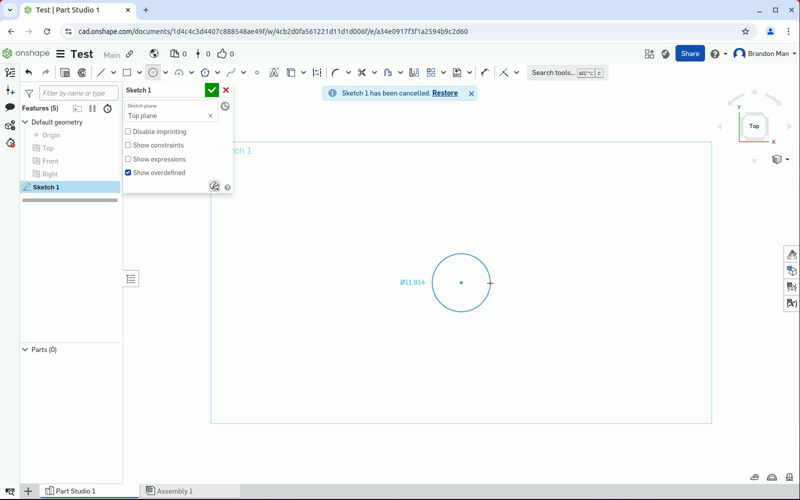
key(esc)
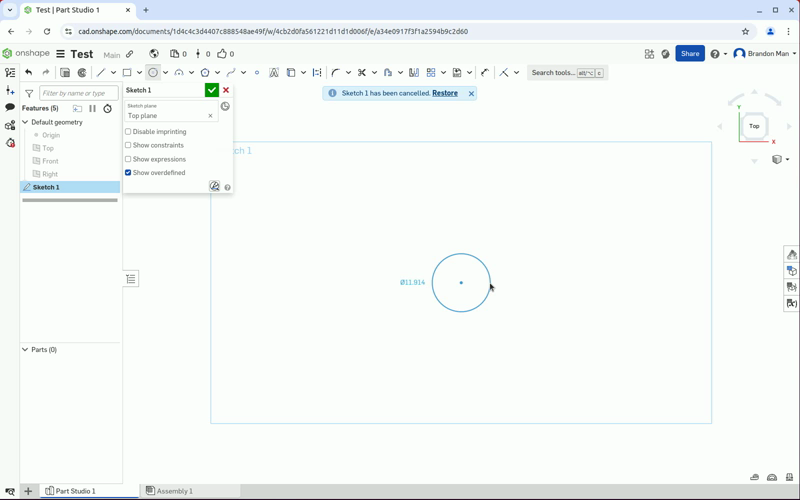
mouse_move(457, 290)
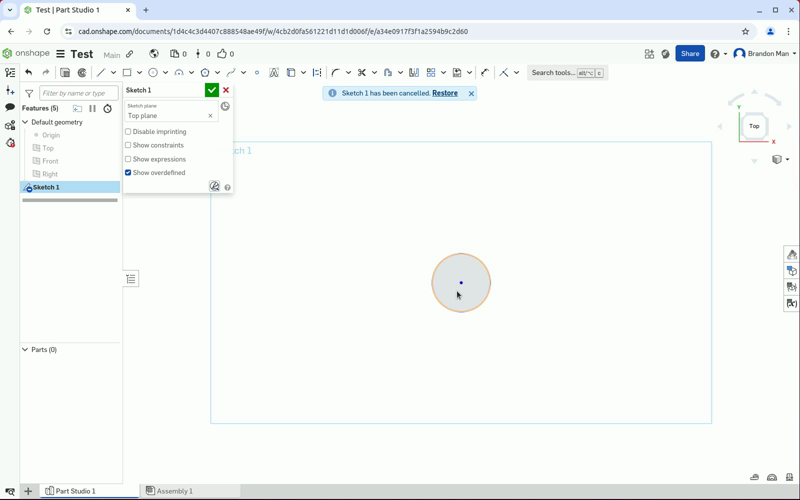
click(457, 290)
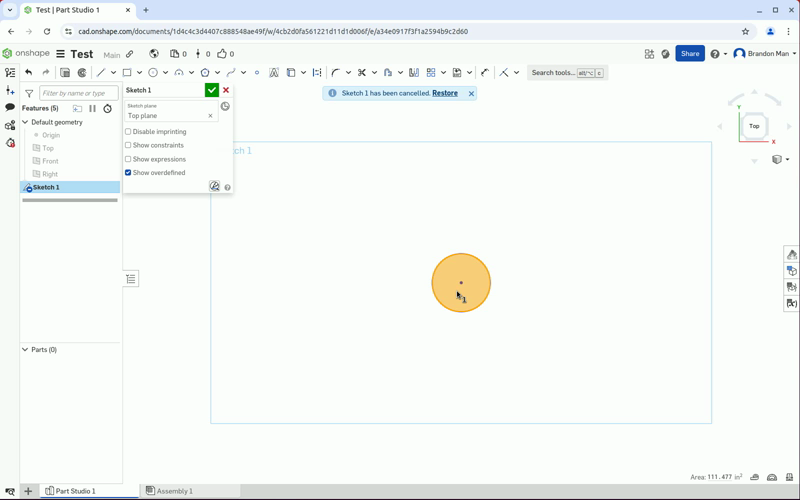
mouse_move(73, 352)
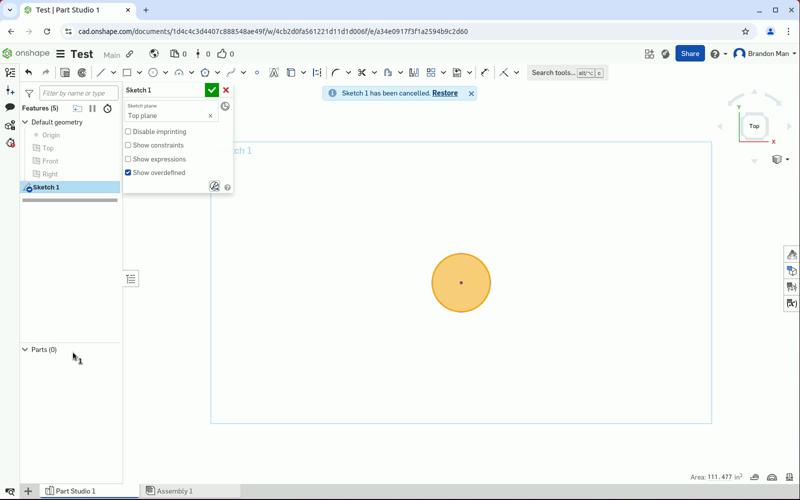
key(shift+y)
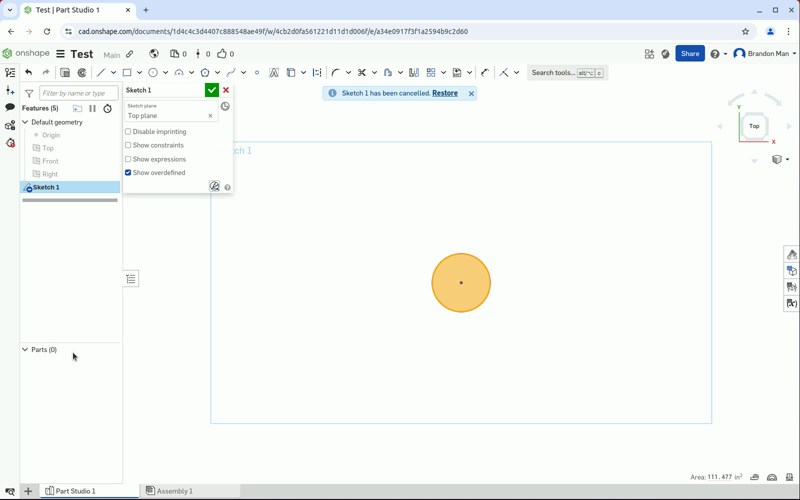
key(shift+e)
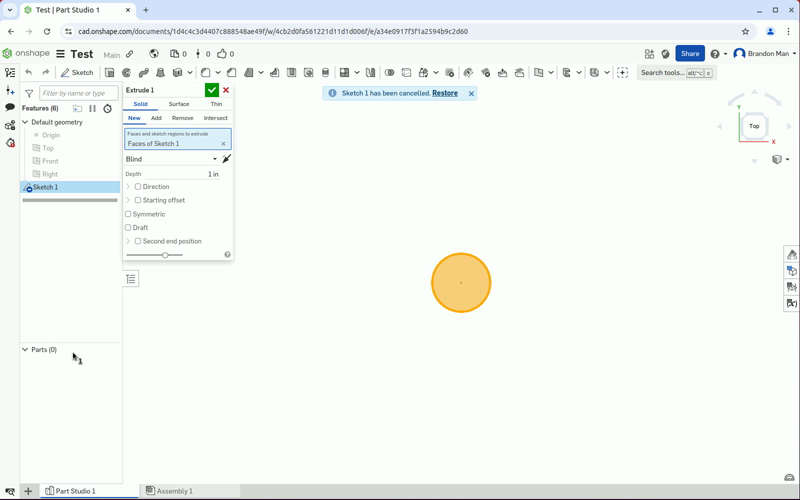
mouse_move(143, 106)
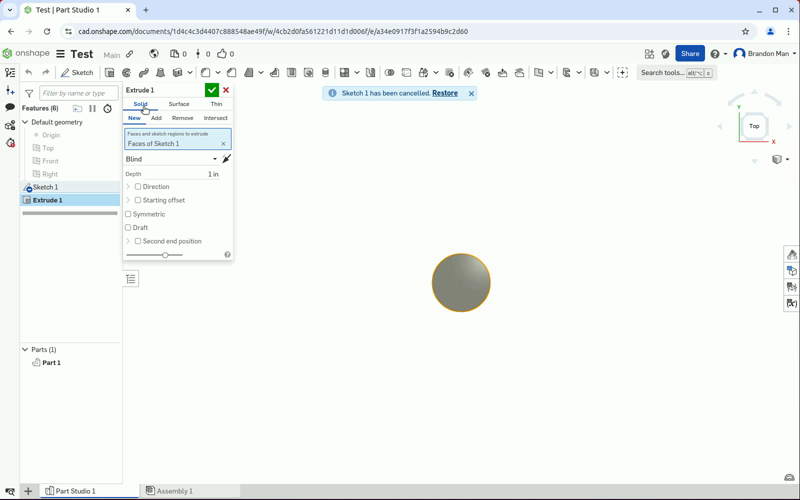
click(143, 106)
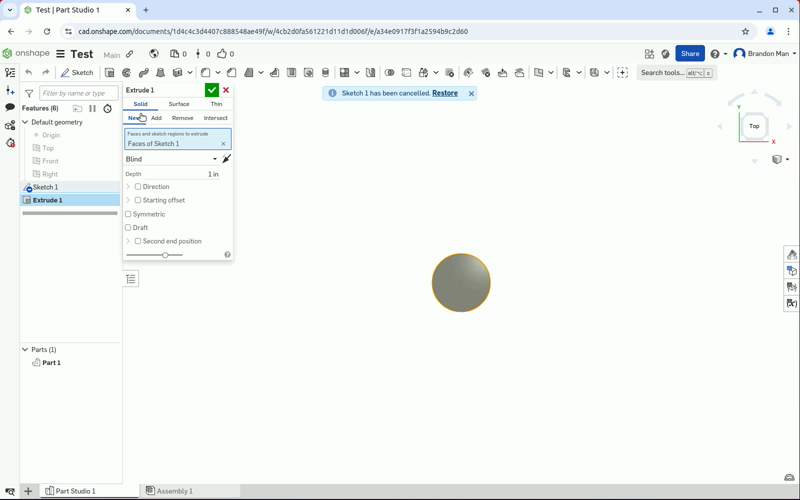
mouse_move(137, 120)
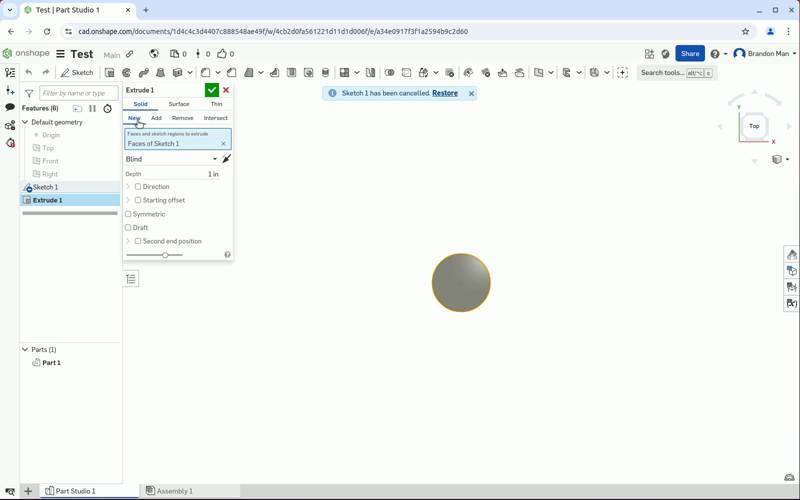
click(137, 120)
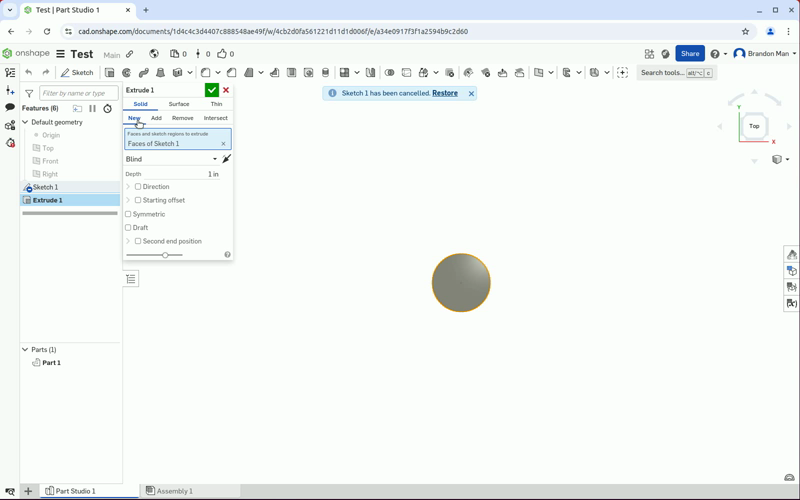
key(tab, 4)
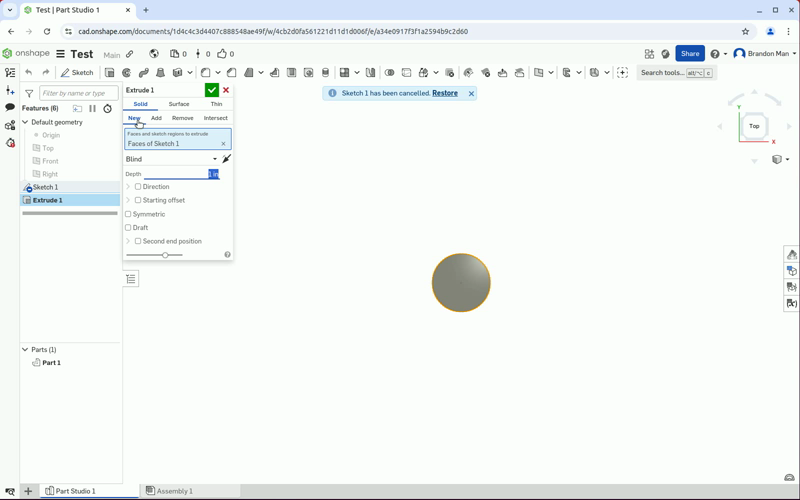
text(2.407)
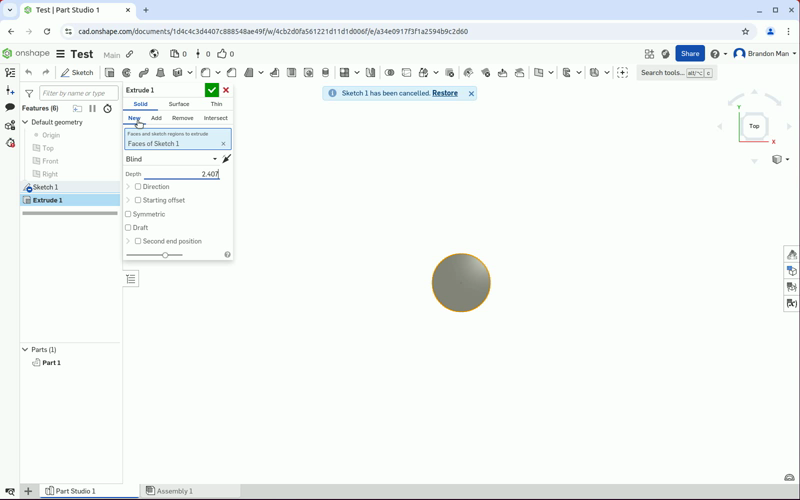
key(enter)
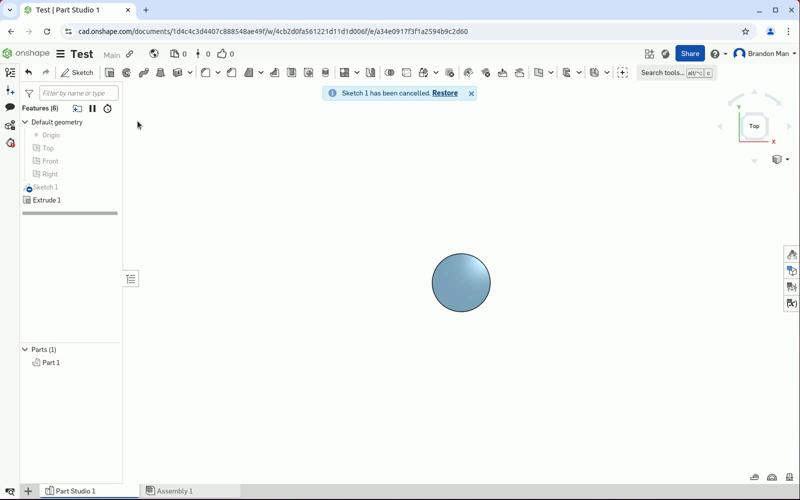
key(shift+h)
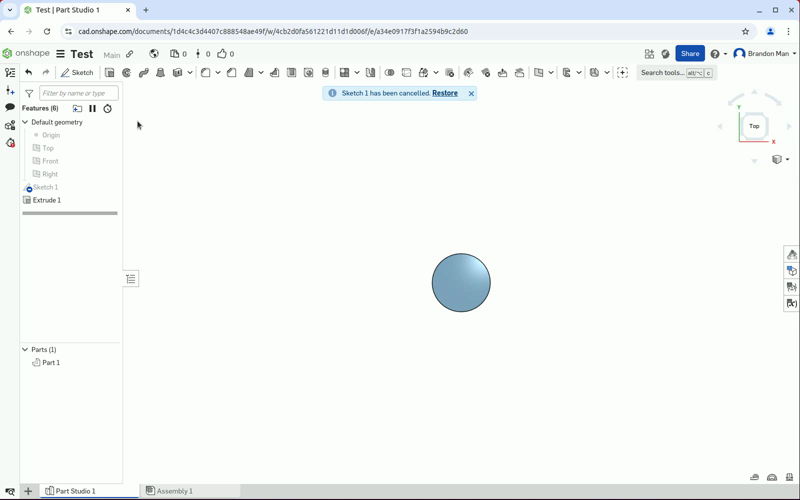
key(shift+h)
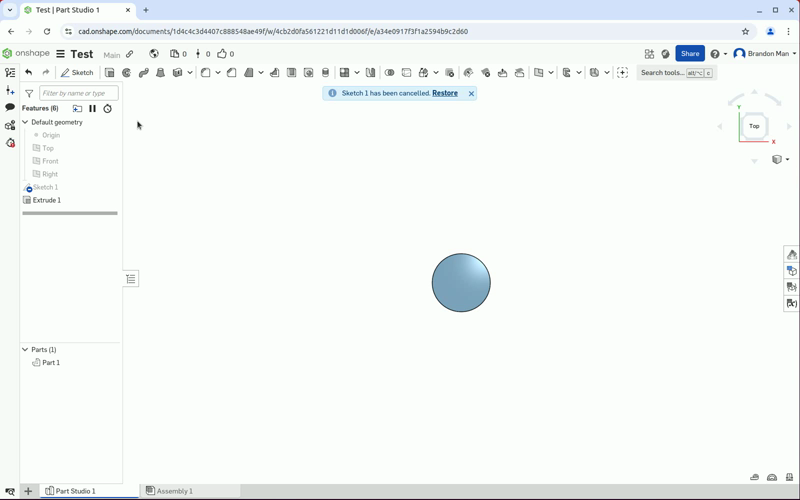
mouse_move(73, 189)
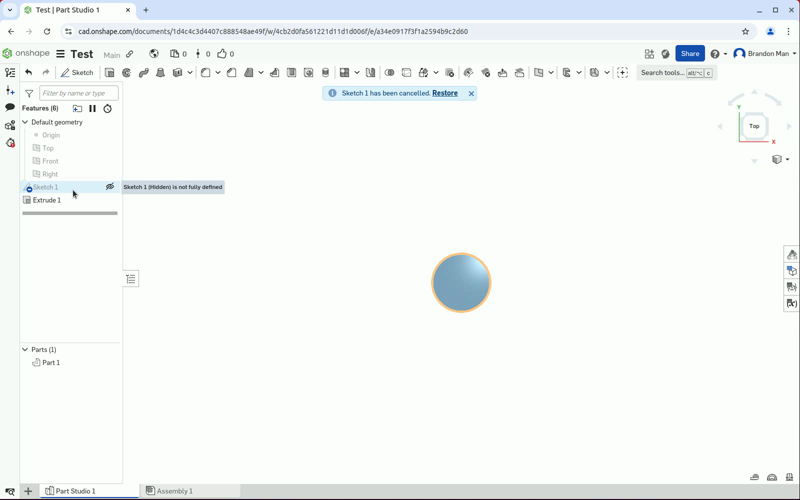
click(73, 189)
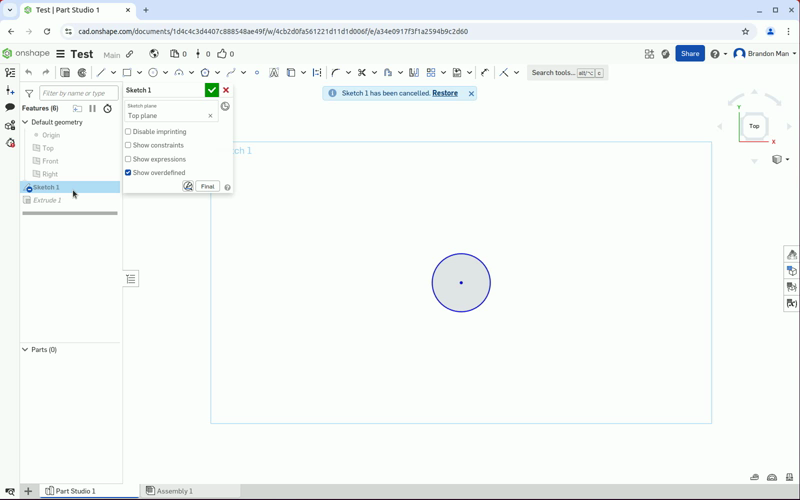
mouse_move(229, 92)
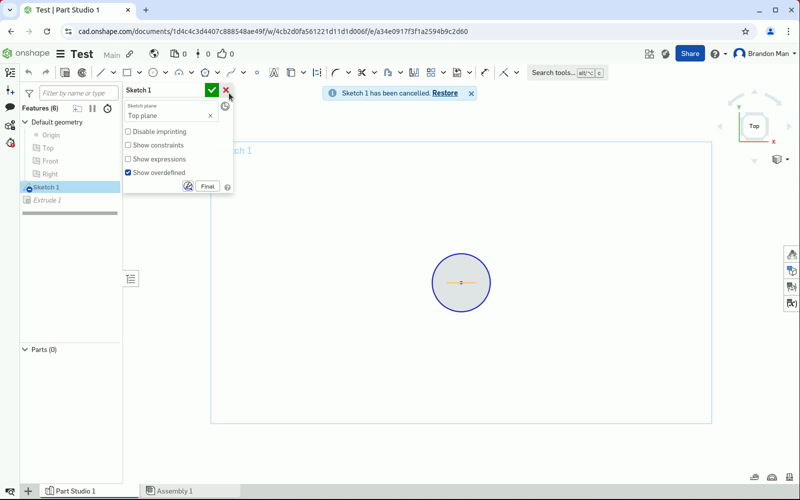
click(229, 92)
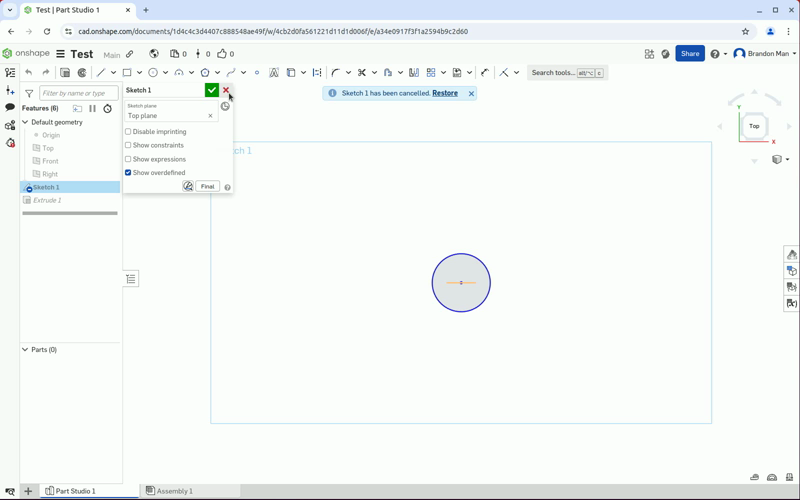
key(shift+s)
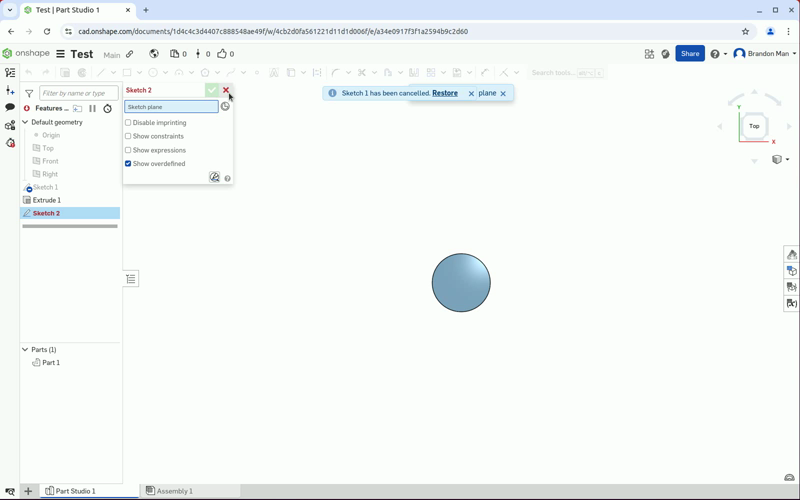
mouse_move(73, 150)
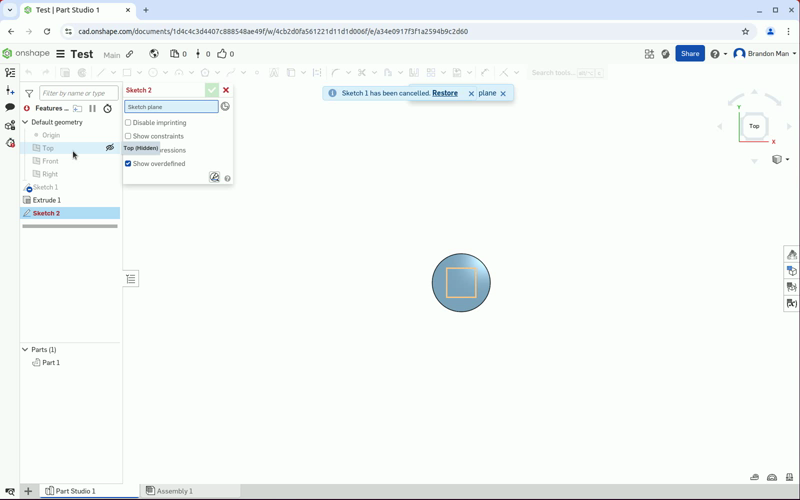
click(73, 150)
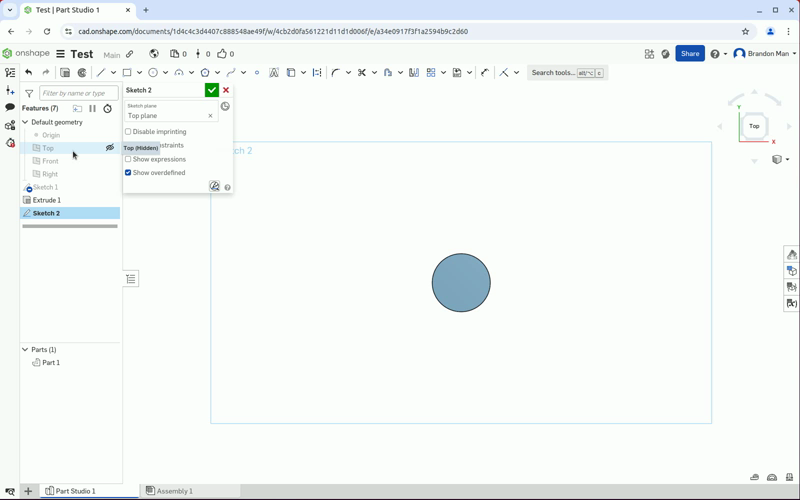
mouse_move(73, 352)
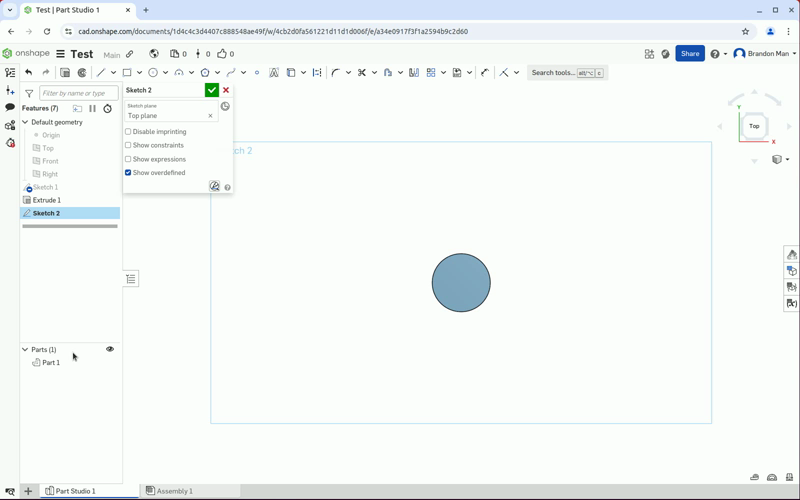
key(y)
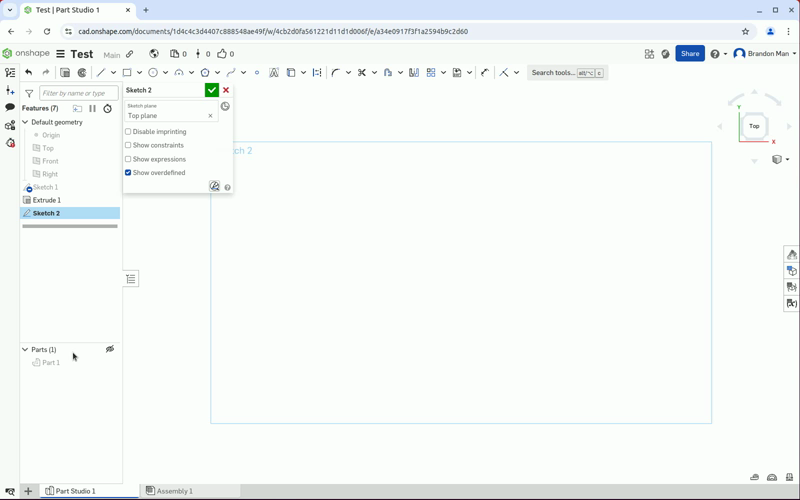
key(c)
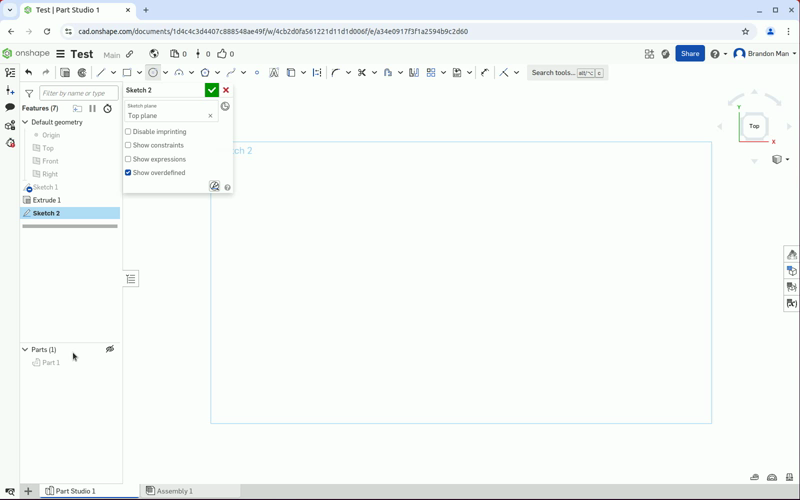
key_down(shift)
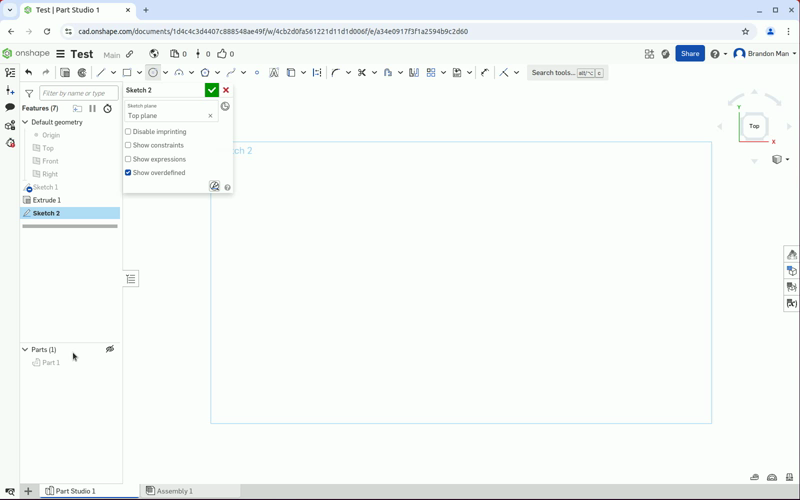
mouse_move(461, 282)
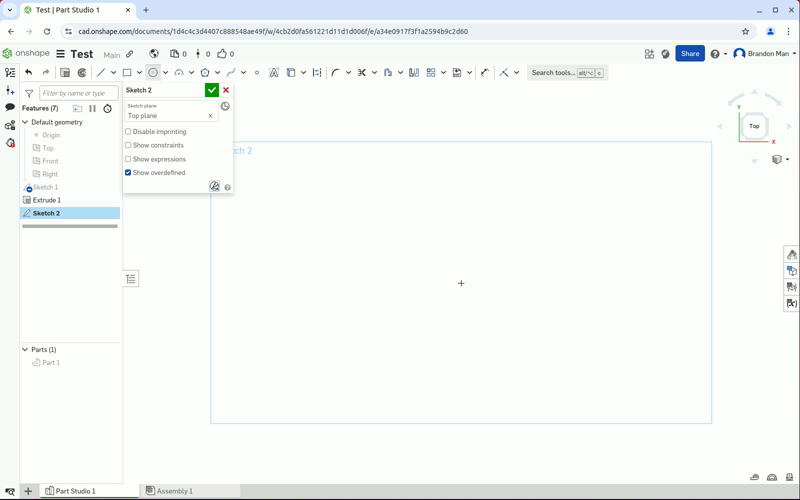
click(461, 282)
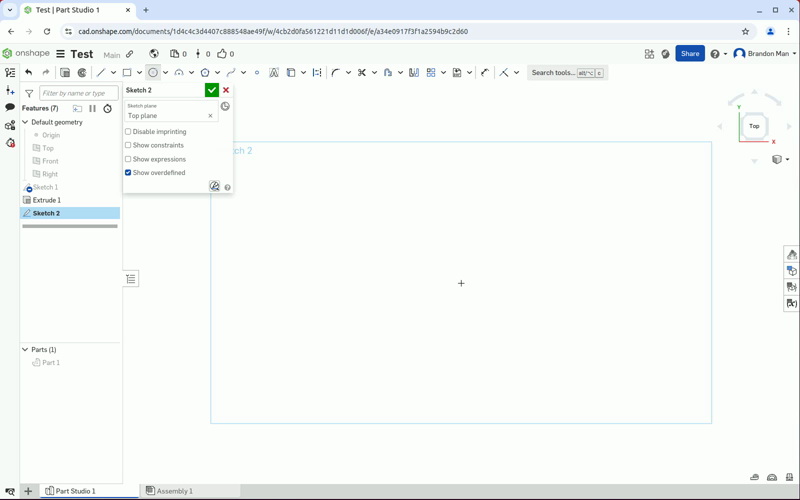
key_up(shift)
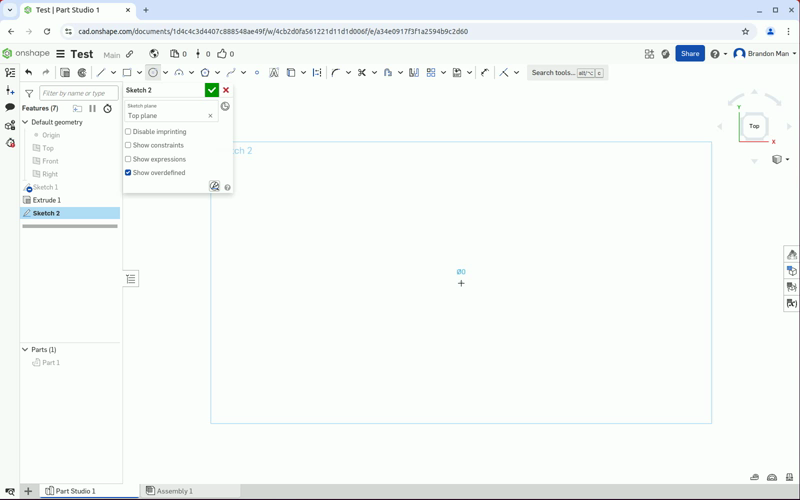
mouse_move(480, 282)
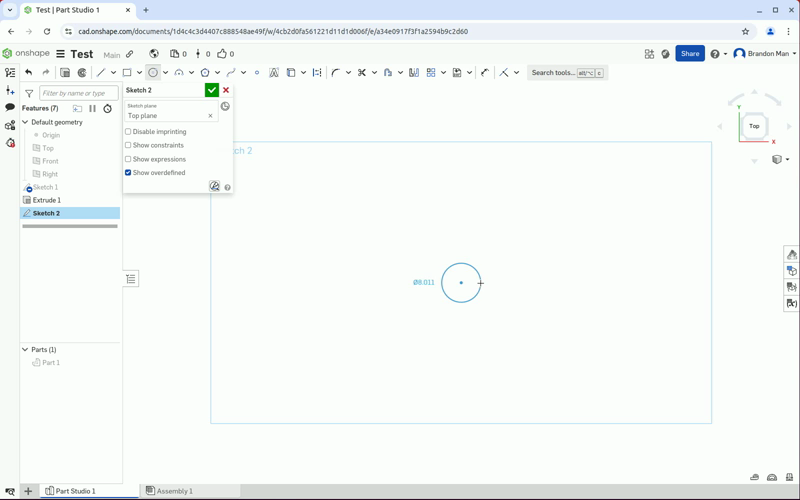
click(480, 282)
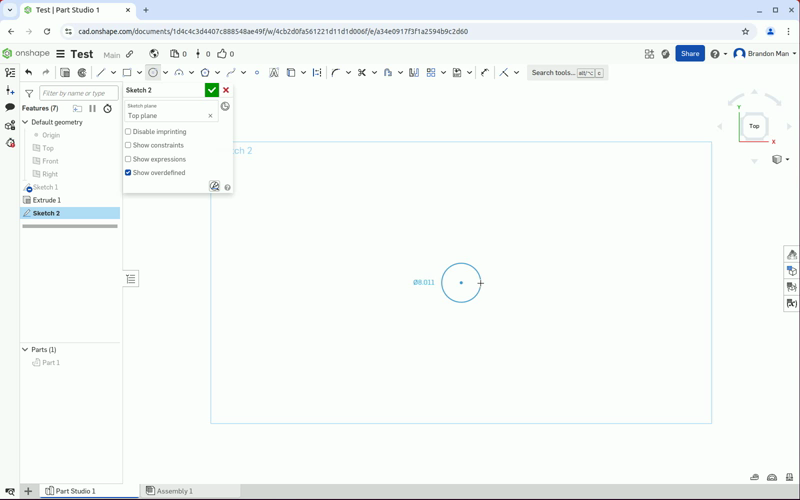
key(esc)
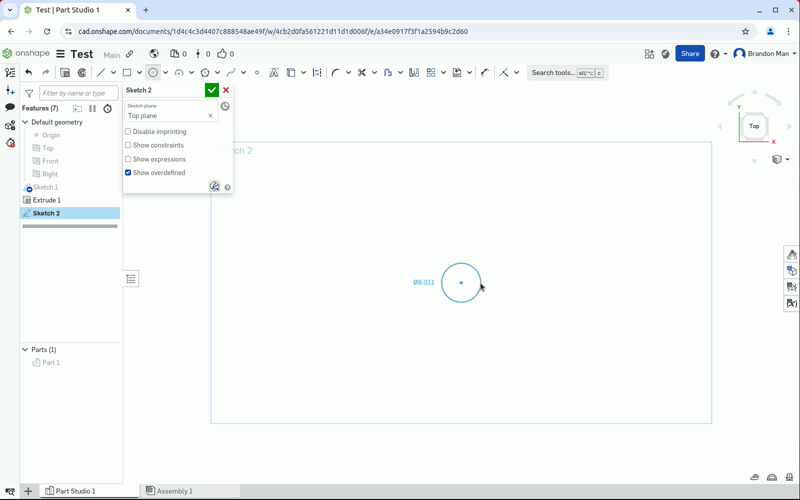
mouse_move(466, 265)
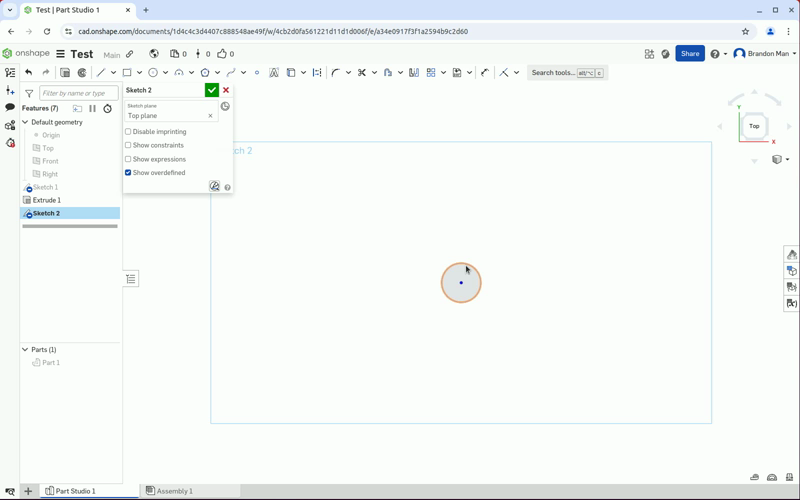
scroll(6)
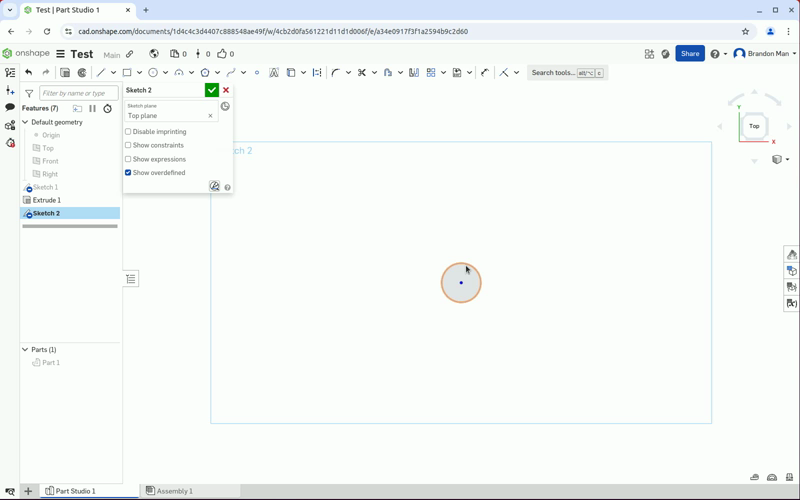
scroll(6)
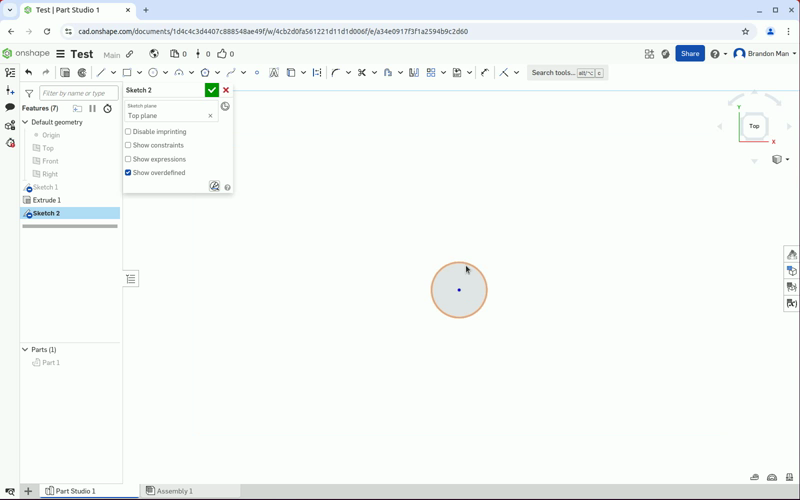
scroll(6)
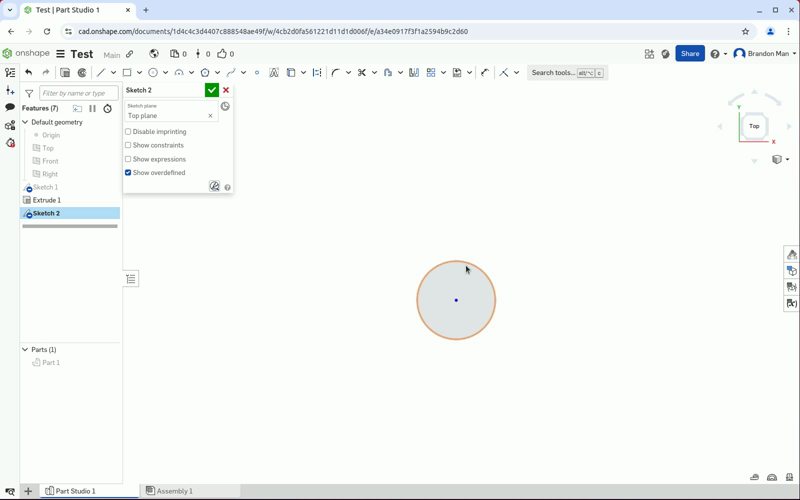
scroll(6)
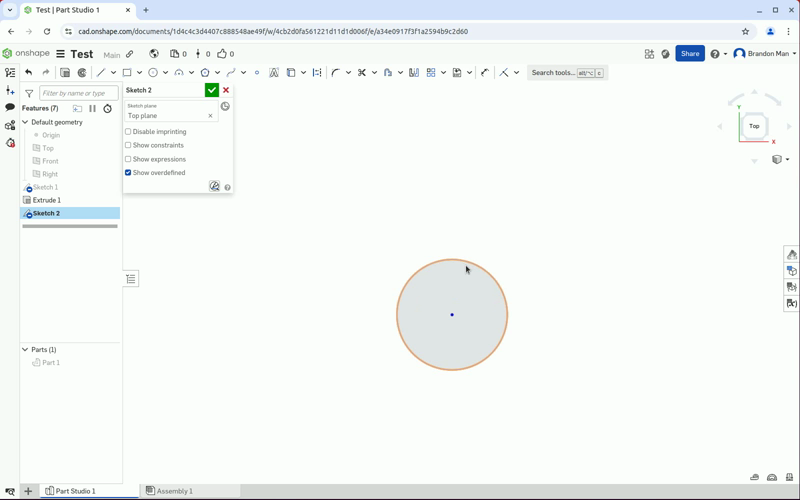
scroll(6)
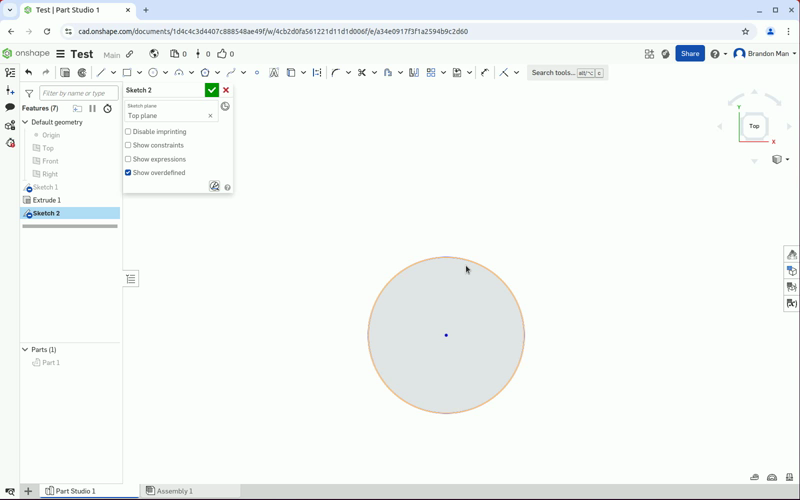
scroll(6)
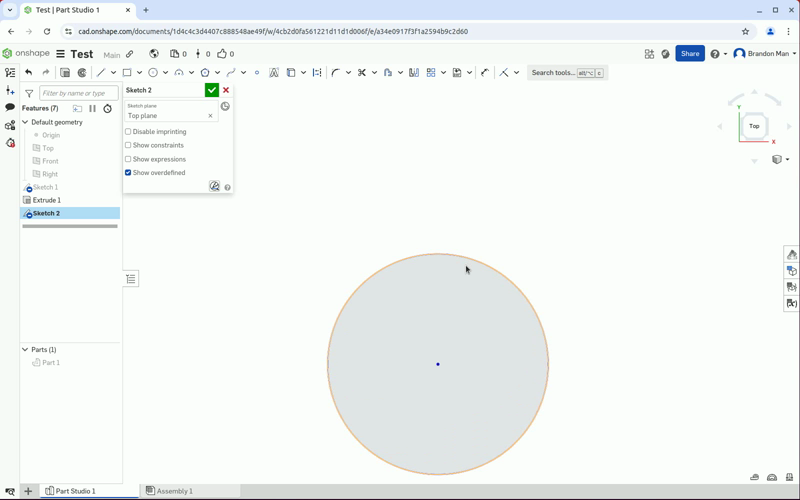
scroll(6)
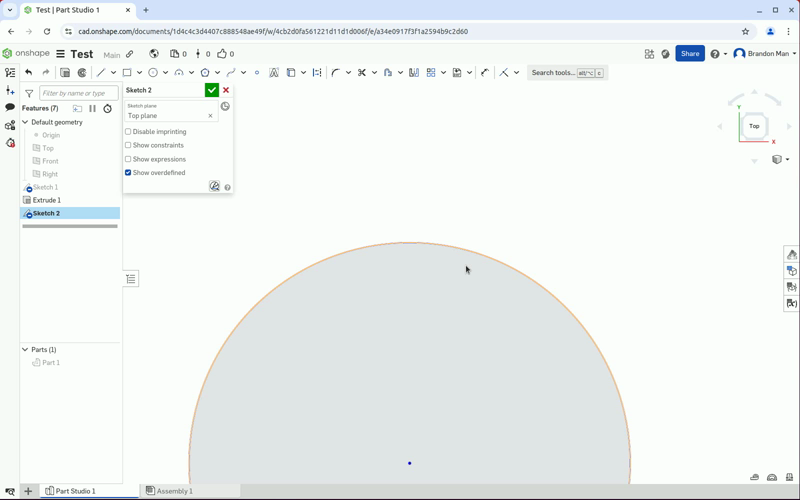
click(466, 265)
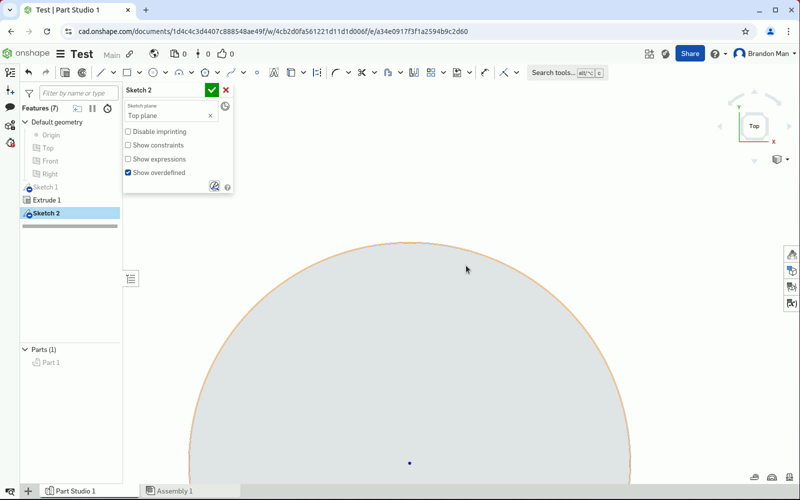
scroll(-6)
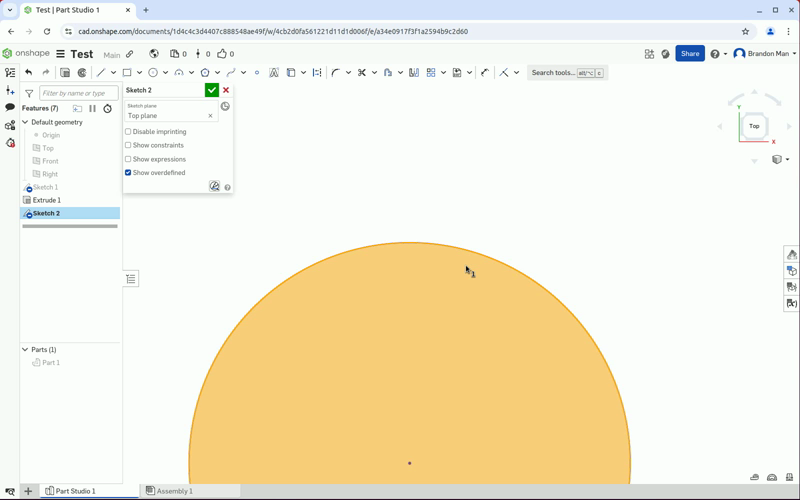
scroll(-6)
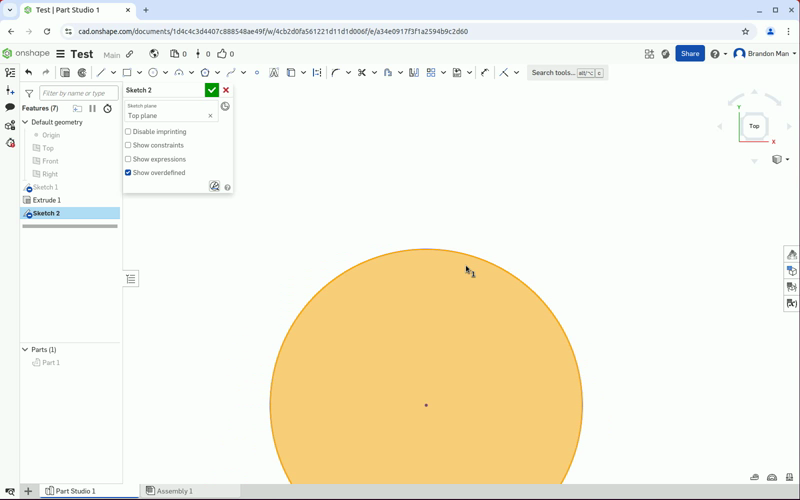
scroll(-6)
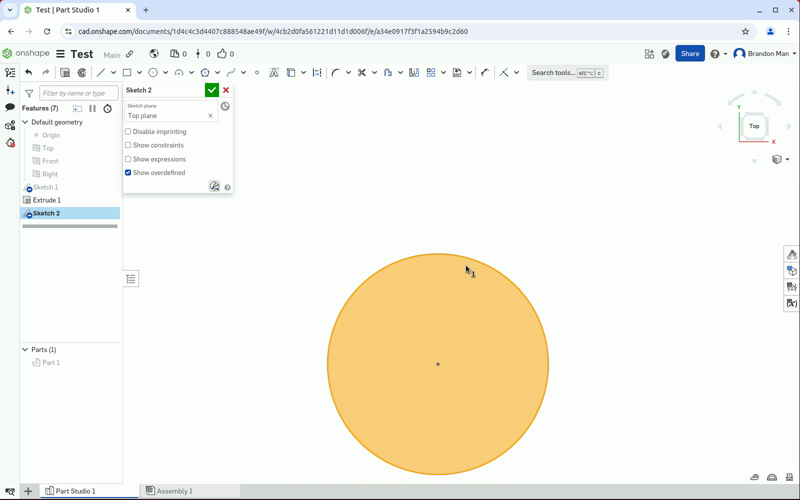
scroll(-6)
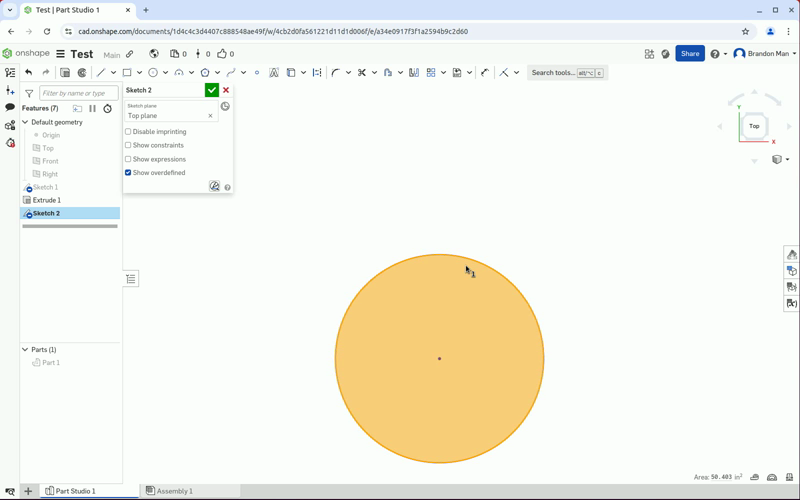
scroll(-6)
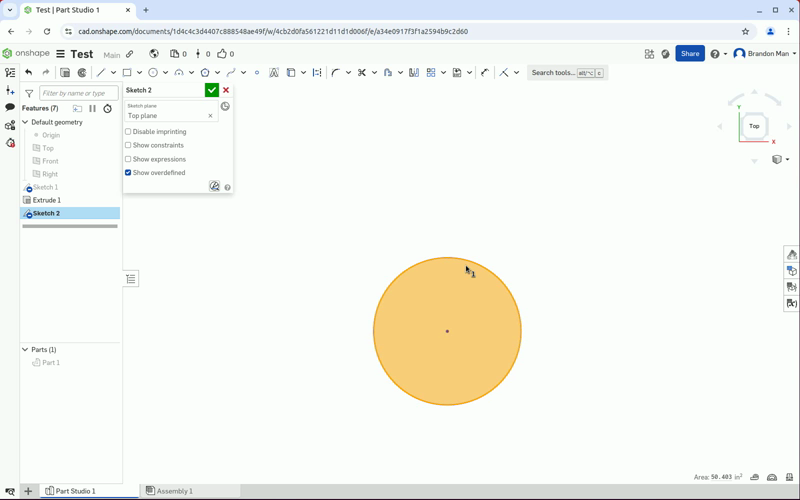
scroll(-6)
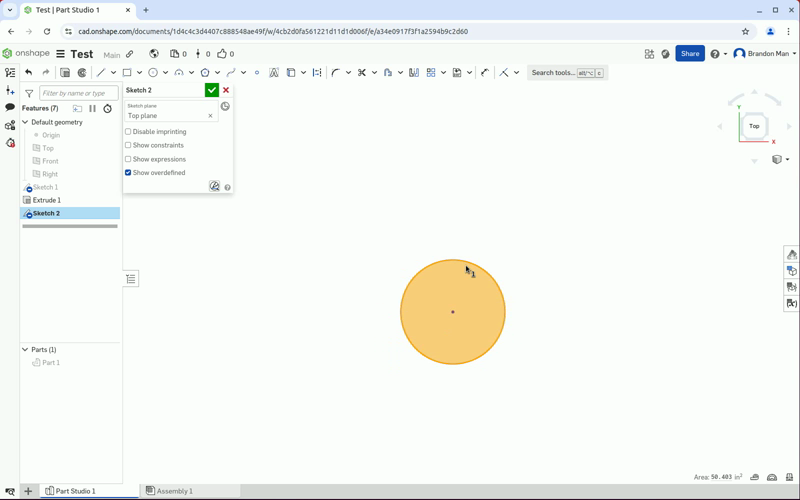
scroll(-6)
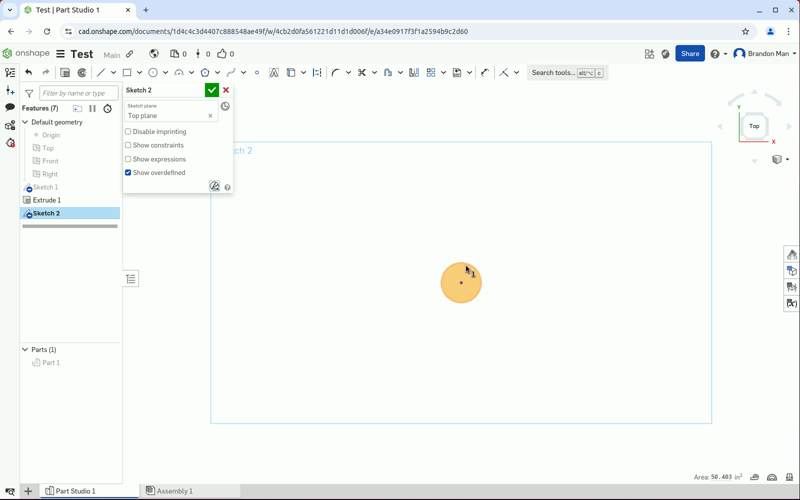
mouse_move(73, 352)
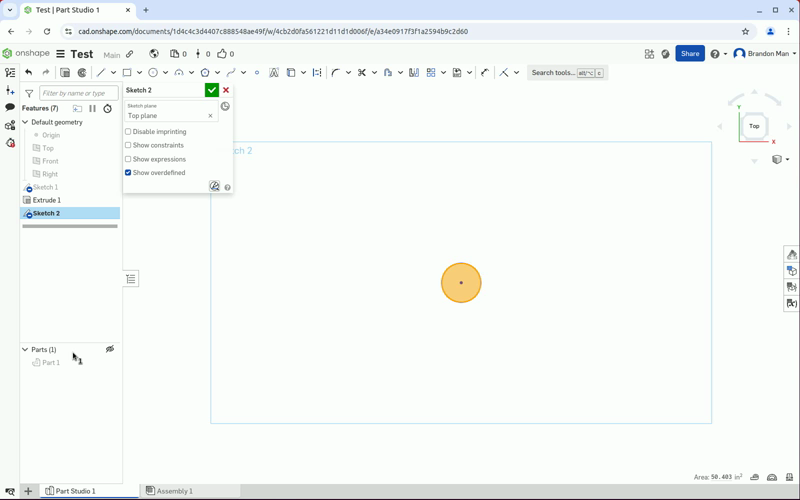
key(shift+y)
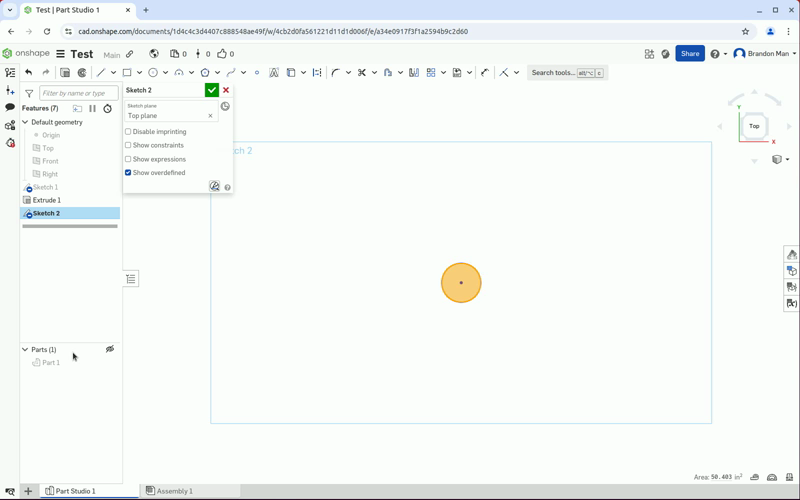
key(shift+e)
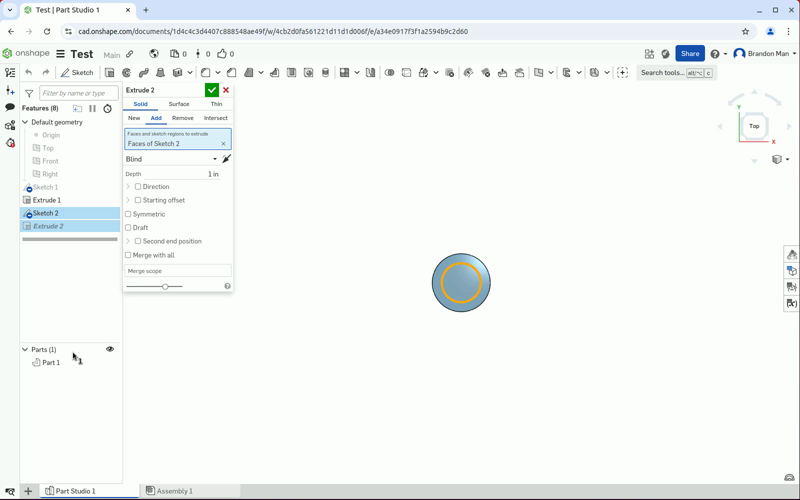
mouse_move(143, 106)
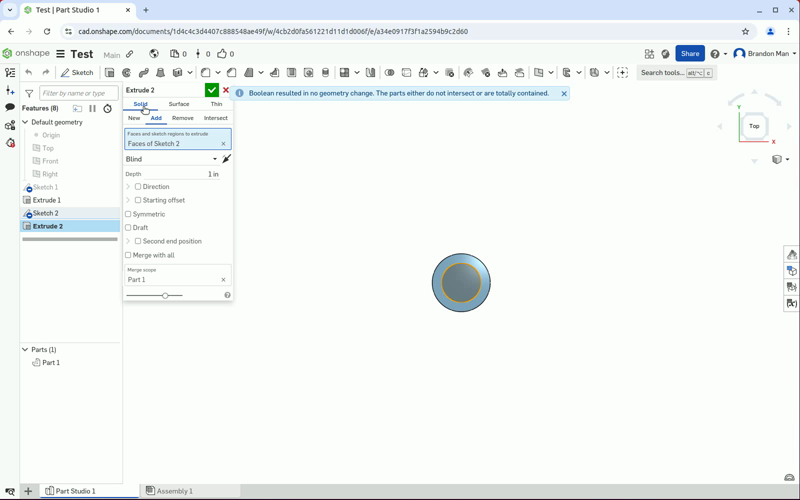
click(143, 106)
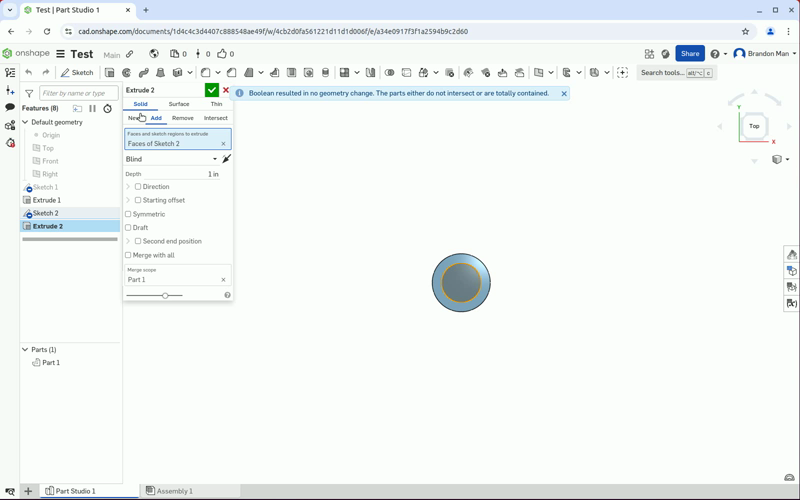
mouse_move(137, 120)
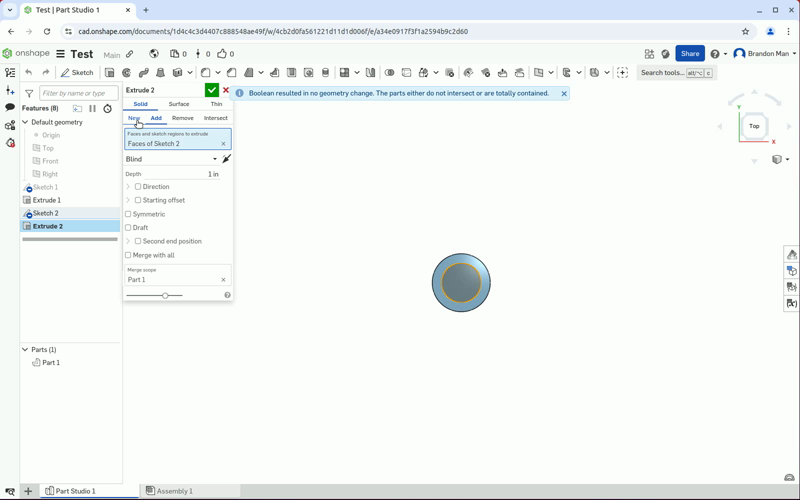
click(137, 120)
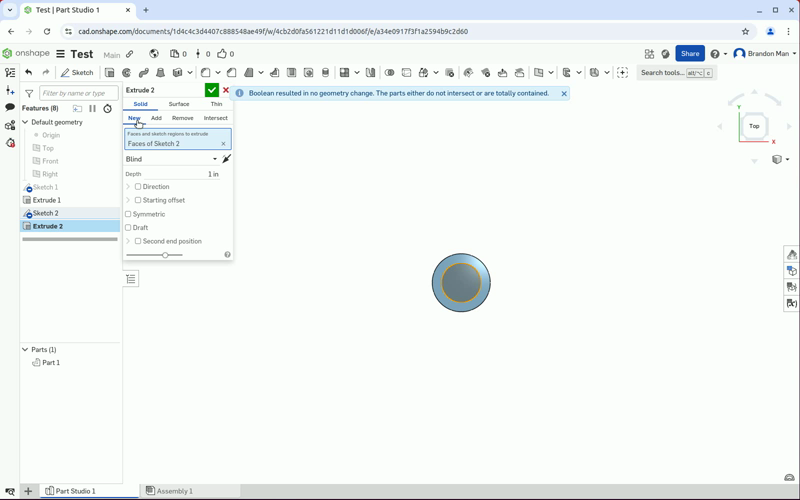
key(tab, 4)
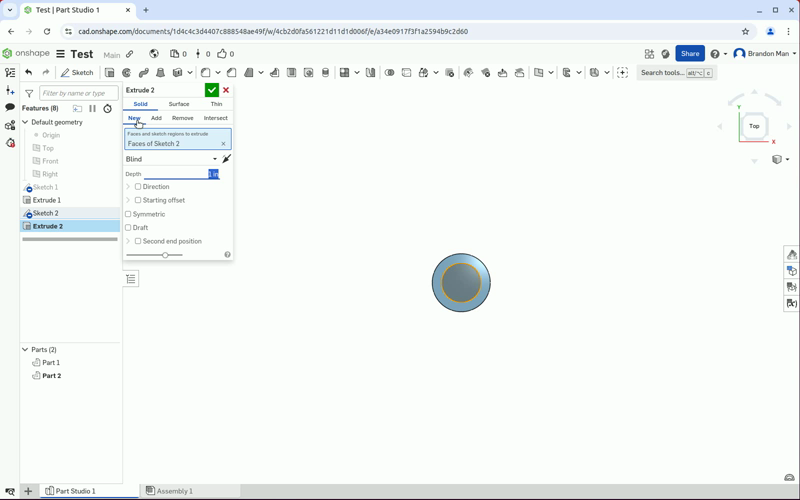
text(-23.108)
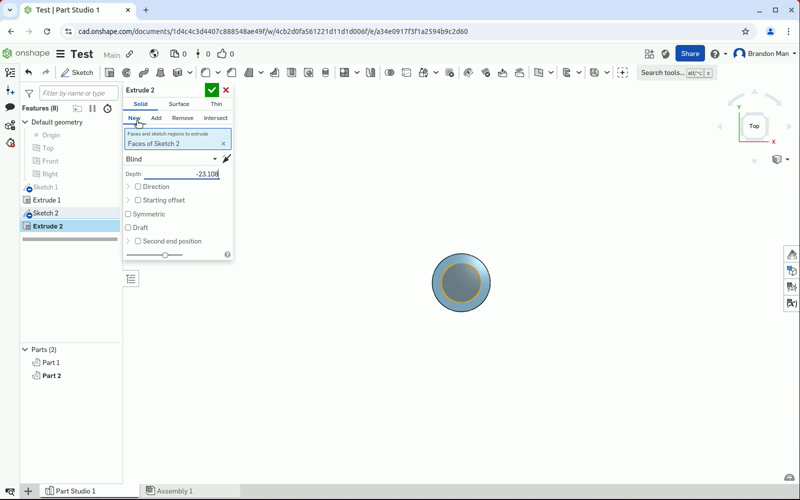
key(enter)
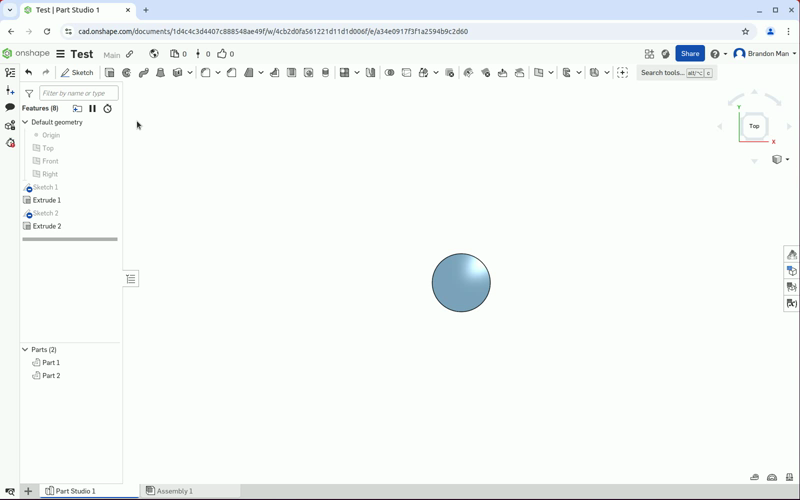
key(shift+h)
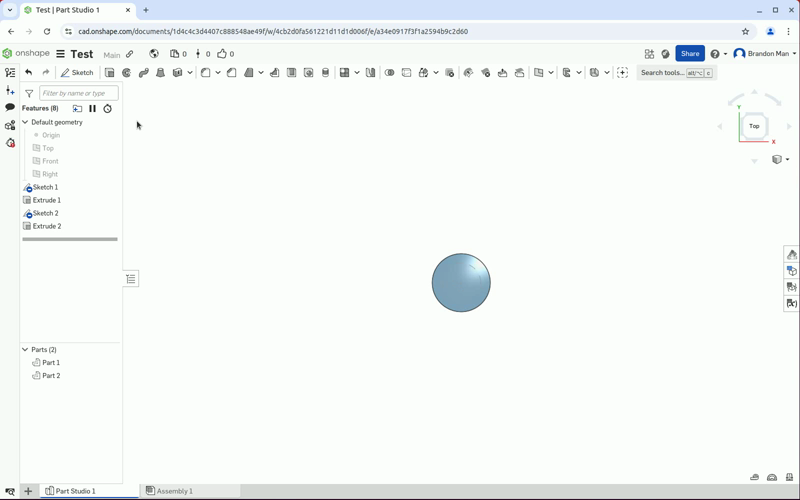
key(shift+h)
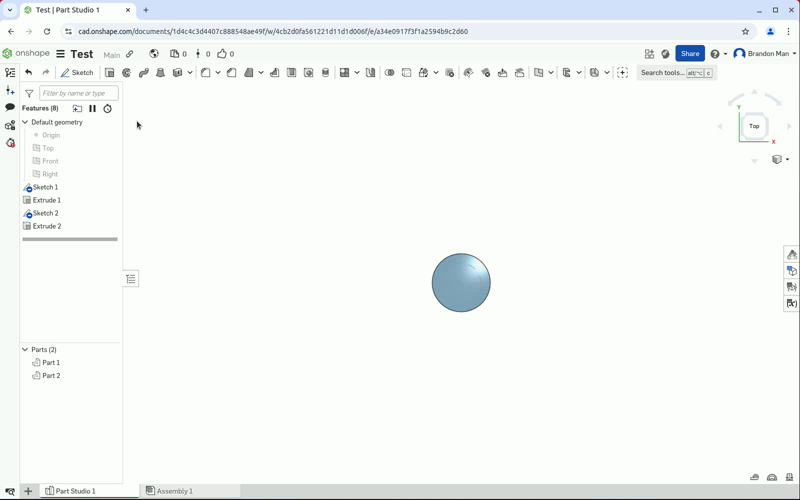
key(shift+7)
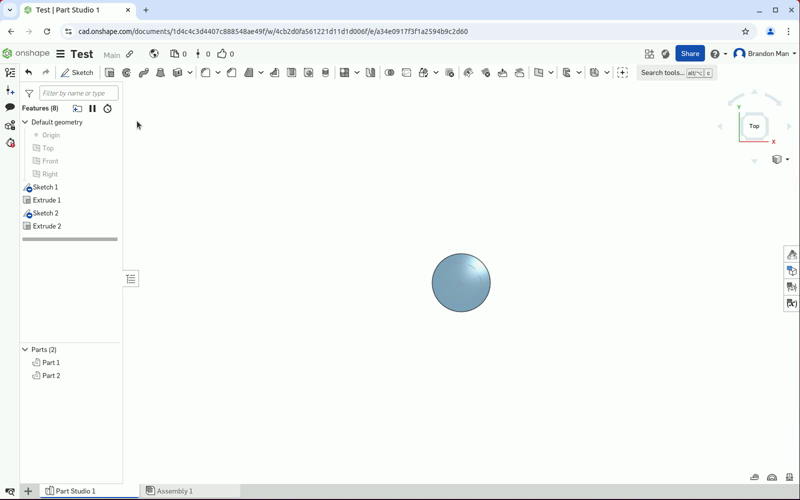
key(up, 3)
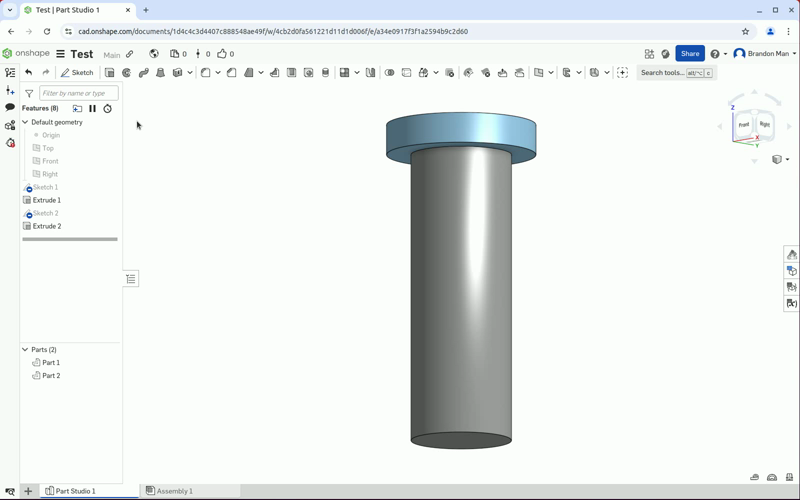
key(left, 3)
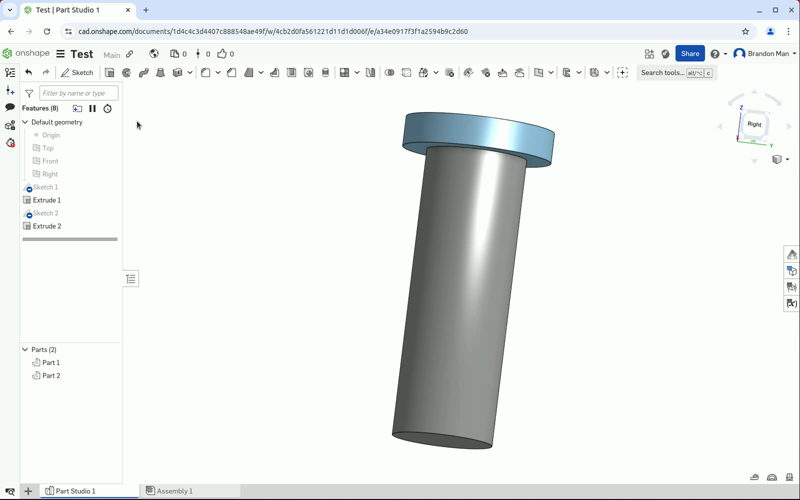
key(right, 3)
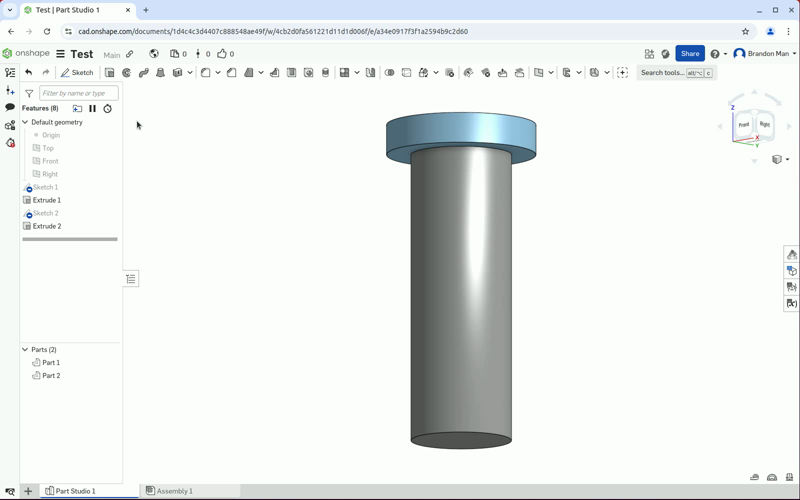
key(down, 3)
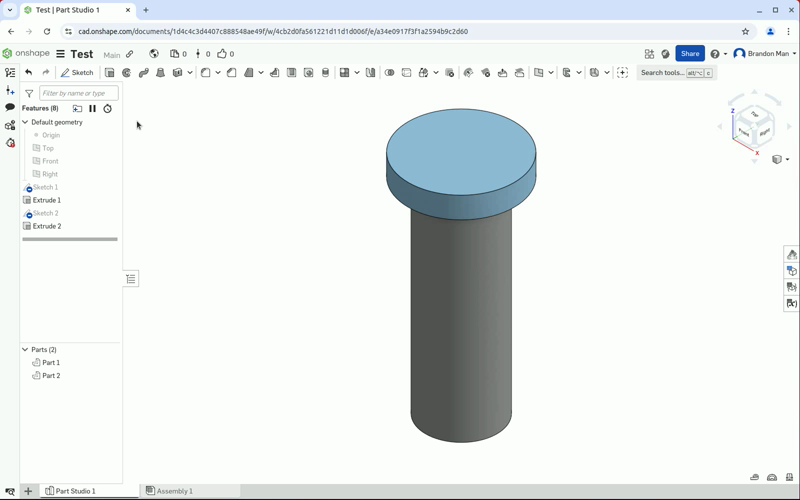
mouse_move(73, 189)
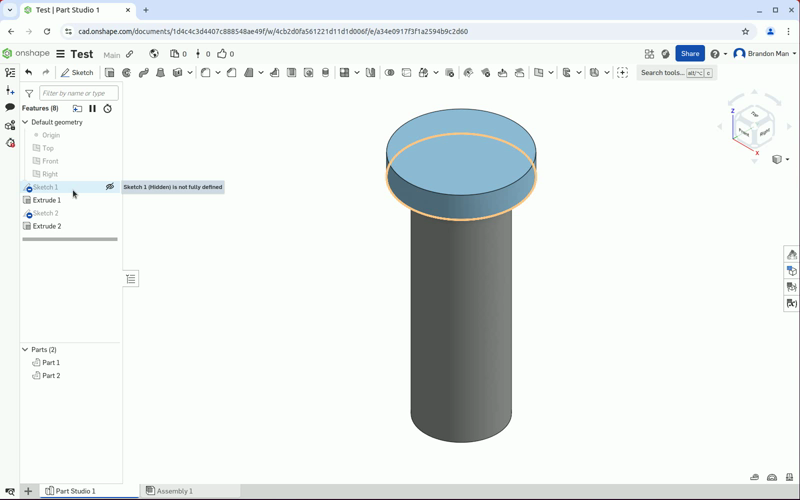
click(73, 189)